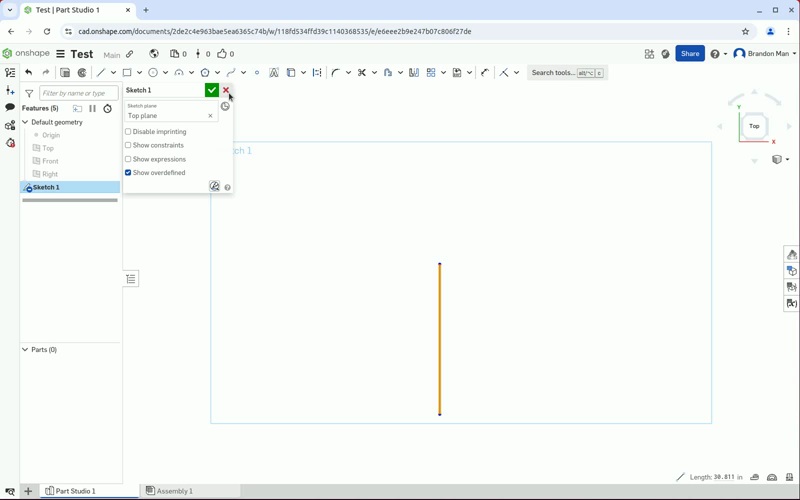
key(shift+h)
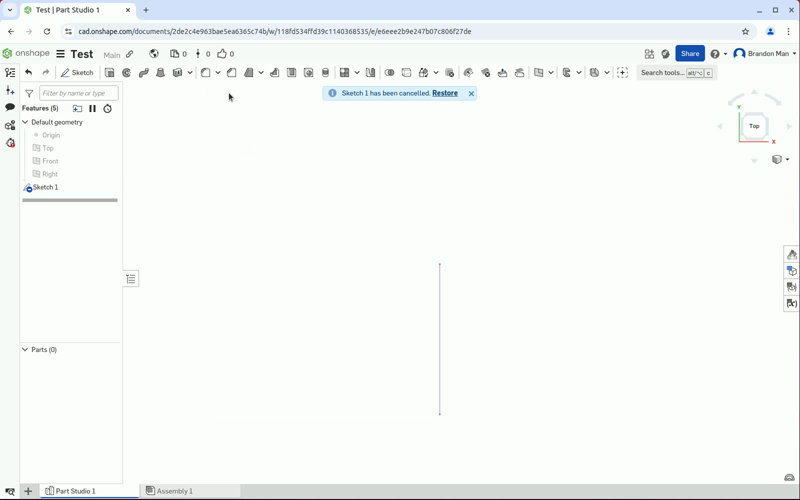
key(shift+s)
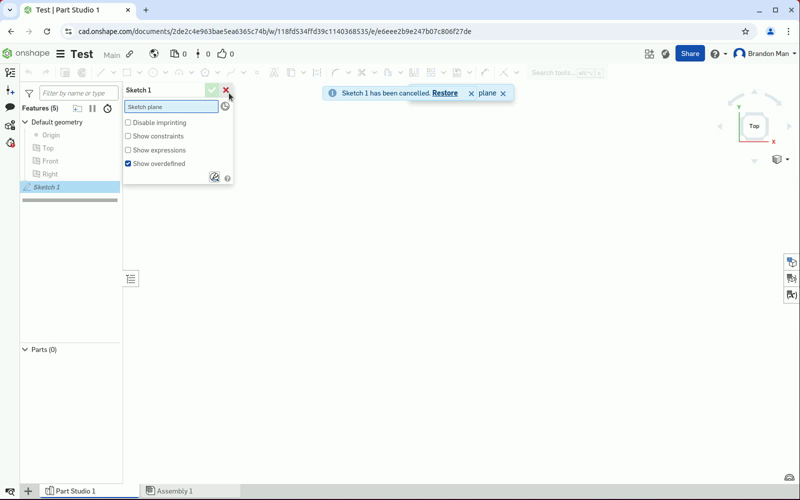
mouse_move(73, 150)
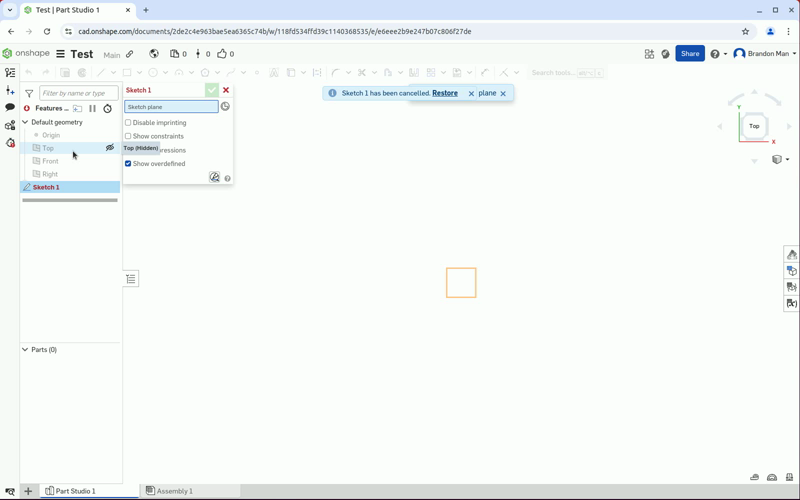
click(73, 150)
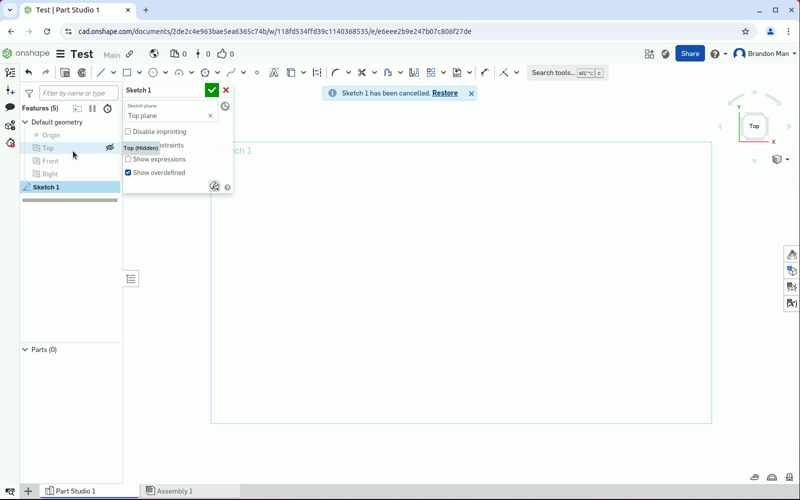
mouse_move(73, 352)
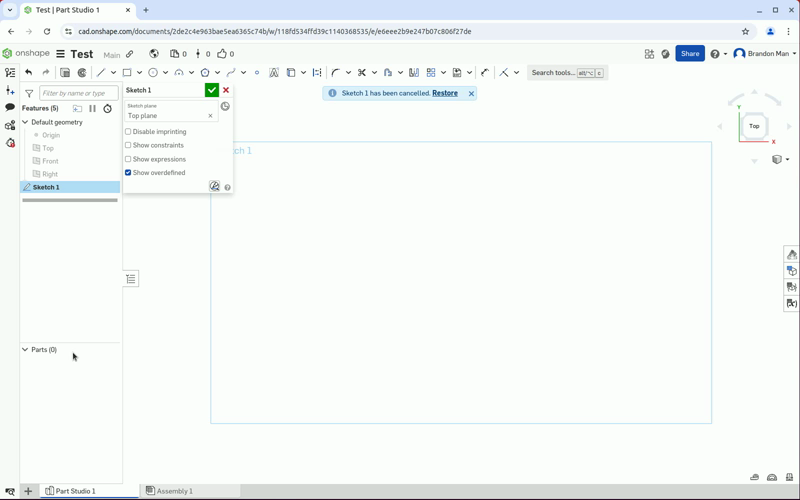
key(y)
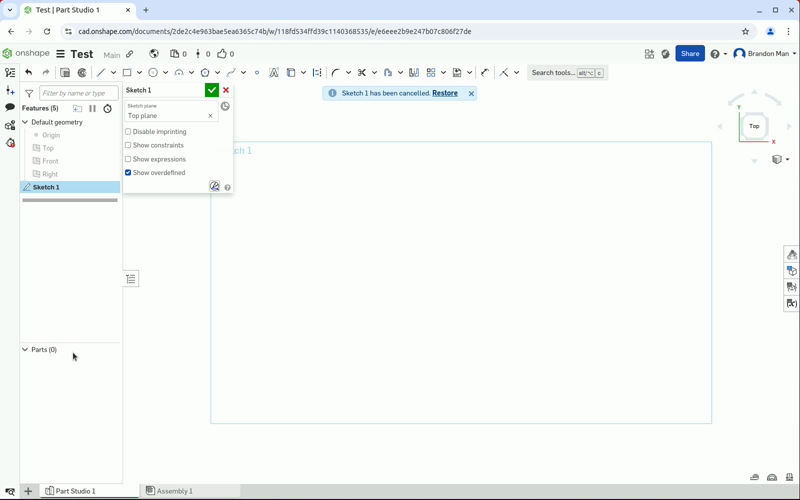
key(c)
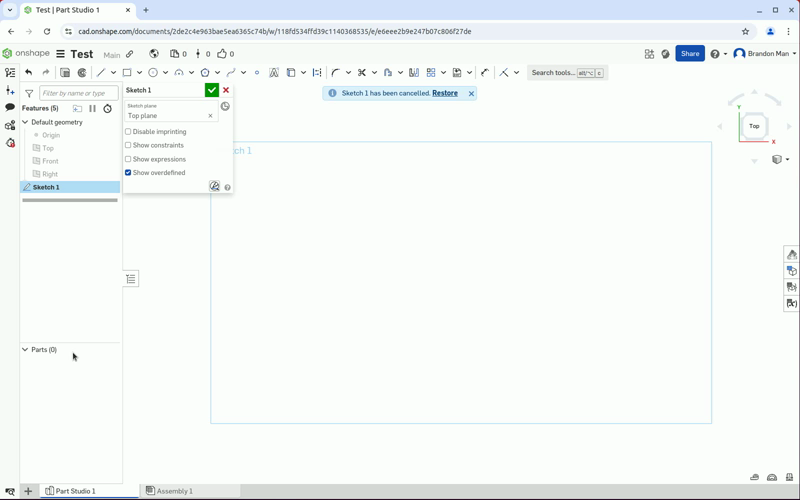
key_down(shift)
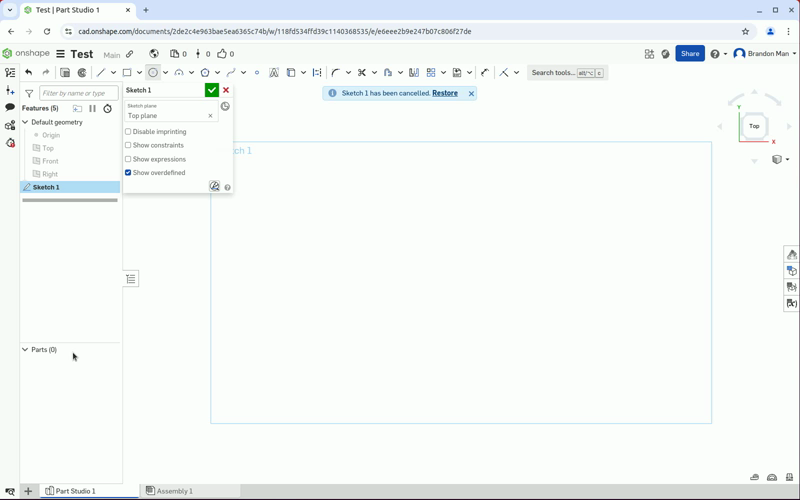
mouse_move(460, 282)
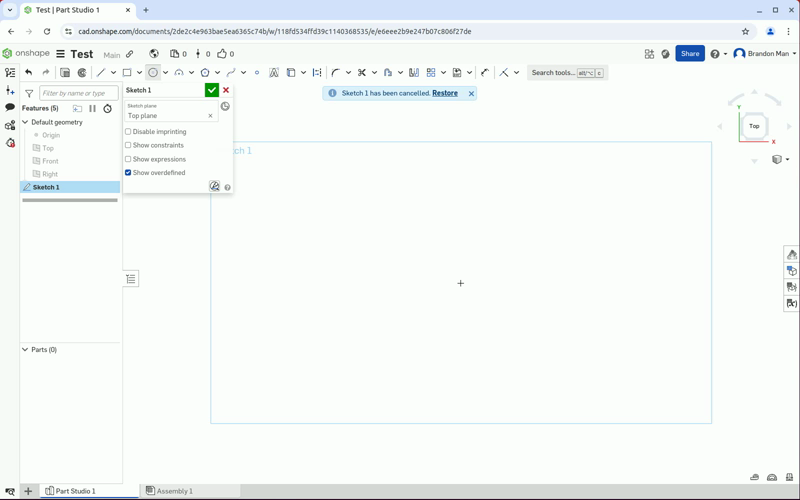
click(460, 282)
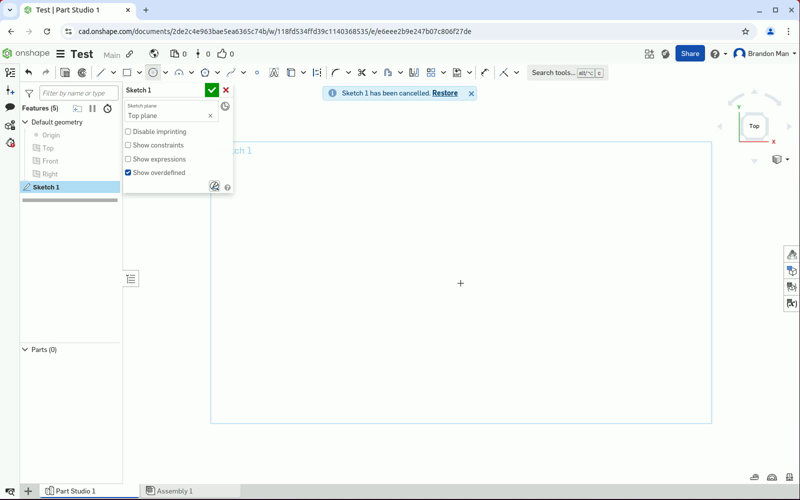
key_up(shift)
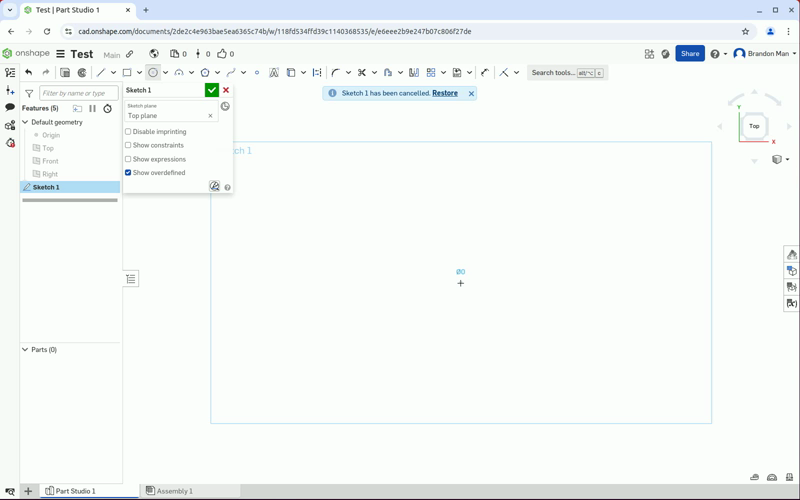
mouse_move(533, 282)
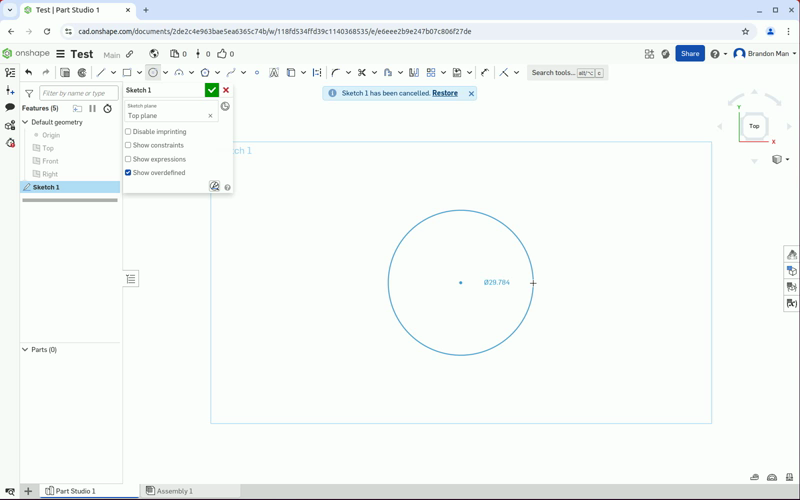
click(533, 282)
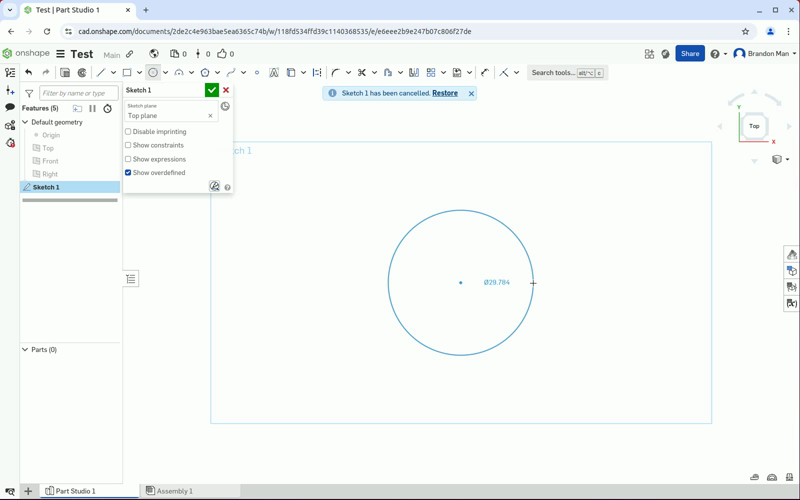
key(esc)
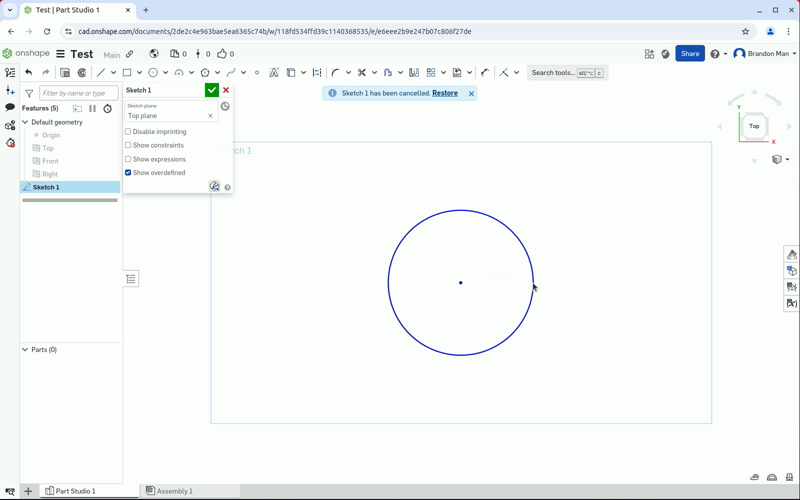
mouse_move(419, 295)
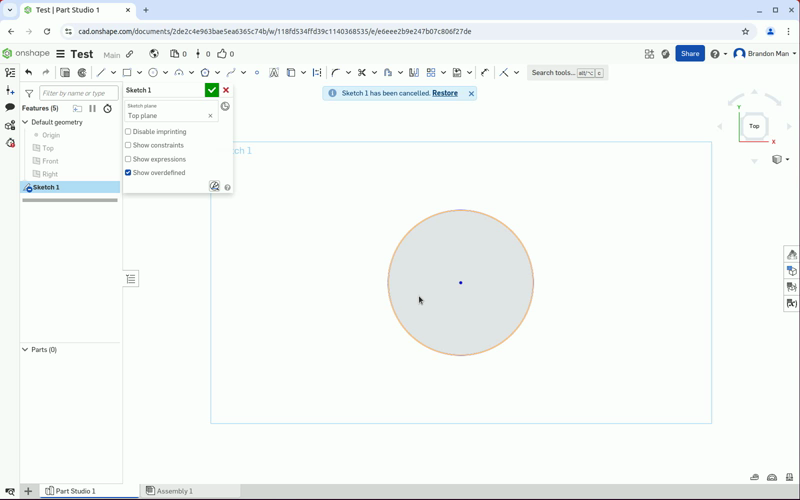
click(419, 295)
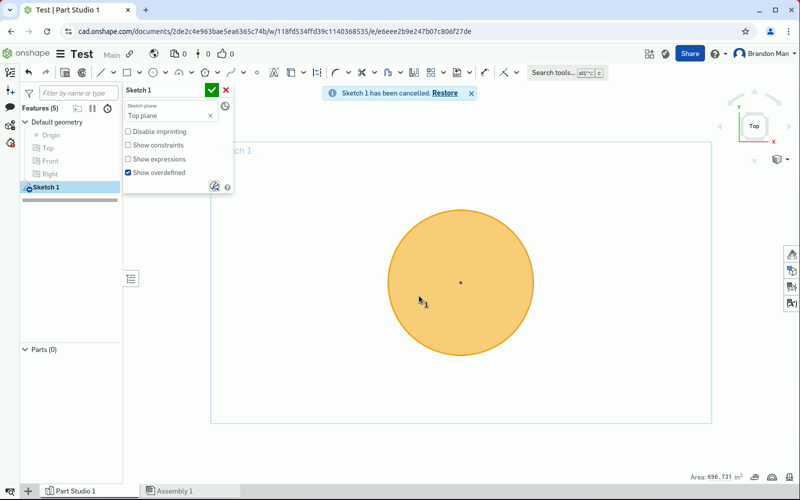
mouse_move(73, 352)
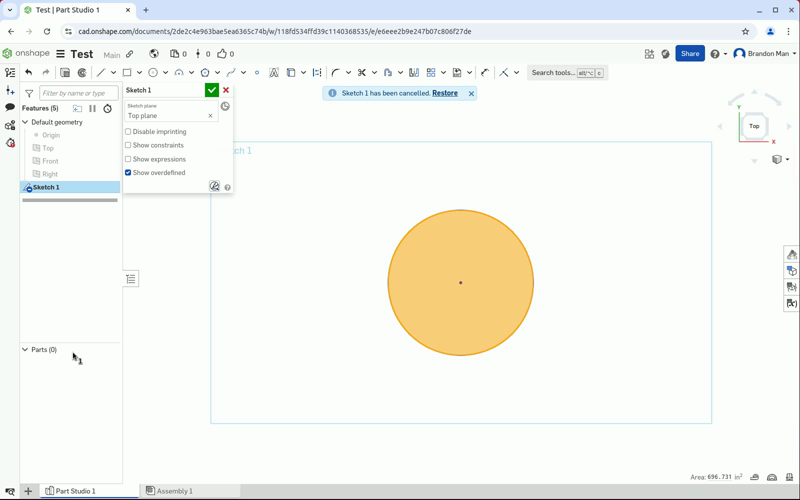
key(shift+y)
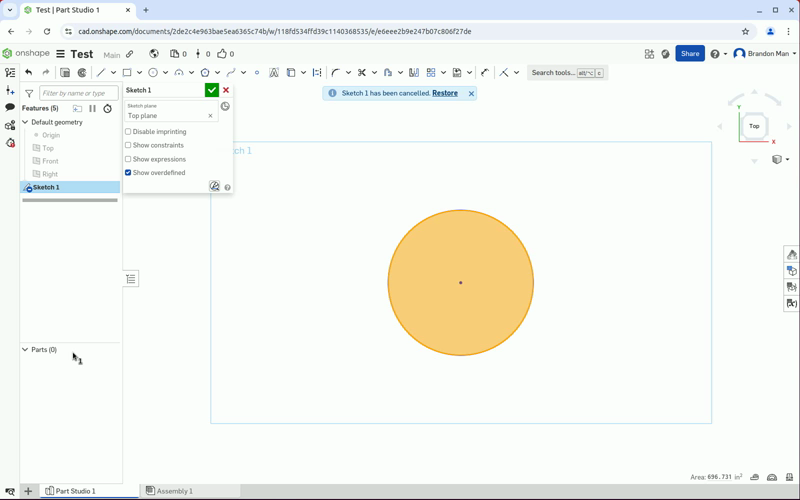
key(shift+e)
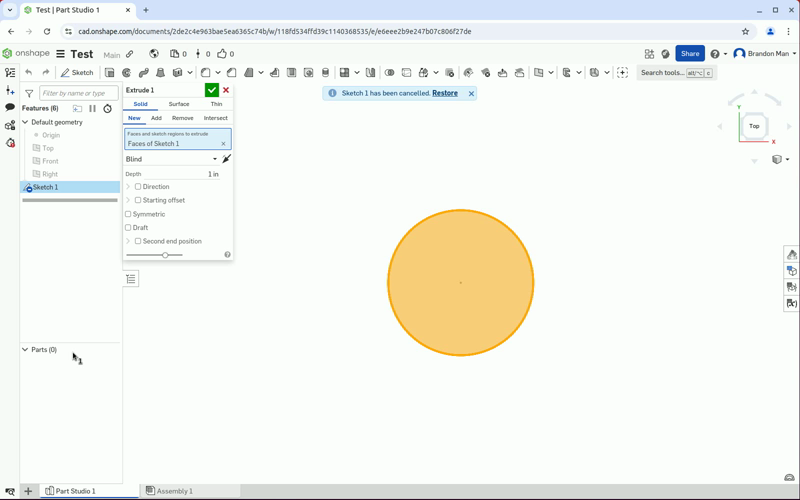
mouse_move(143, 106)
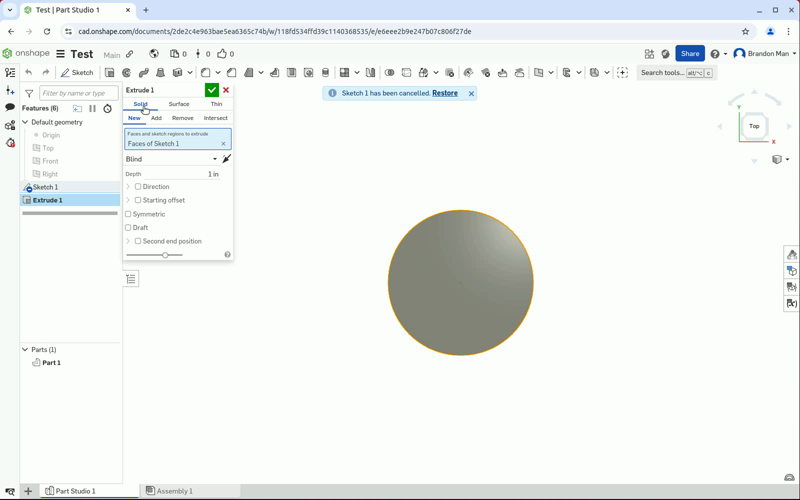
click(143, 106)
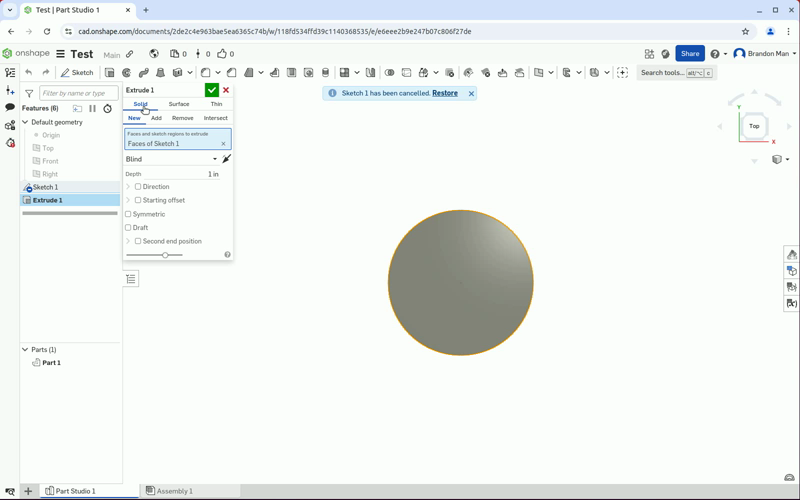
mouse_move(137, 120)
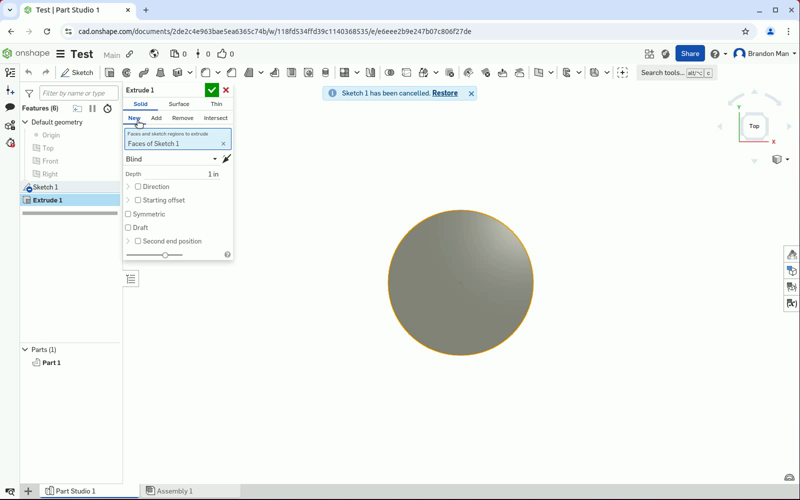
click(137, 120)
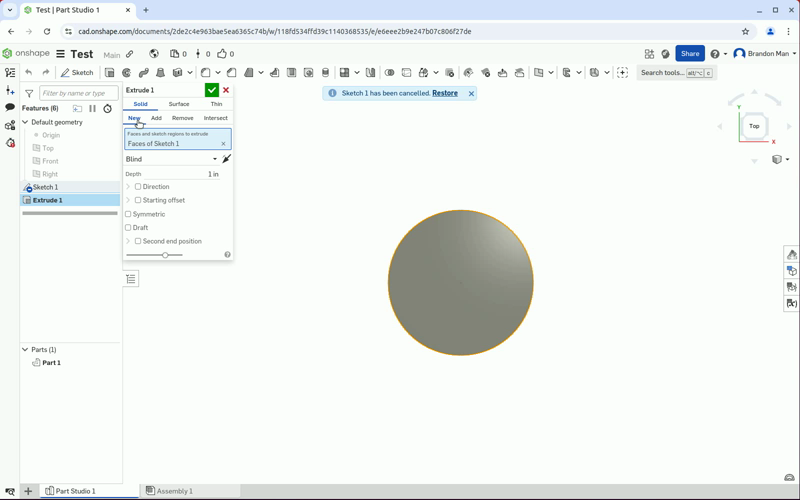
key(tab, 4)
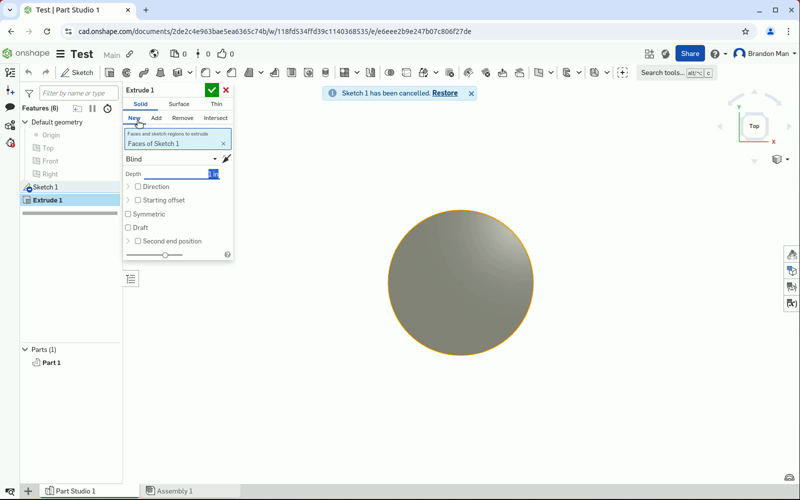
text(8.184)
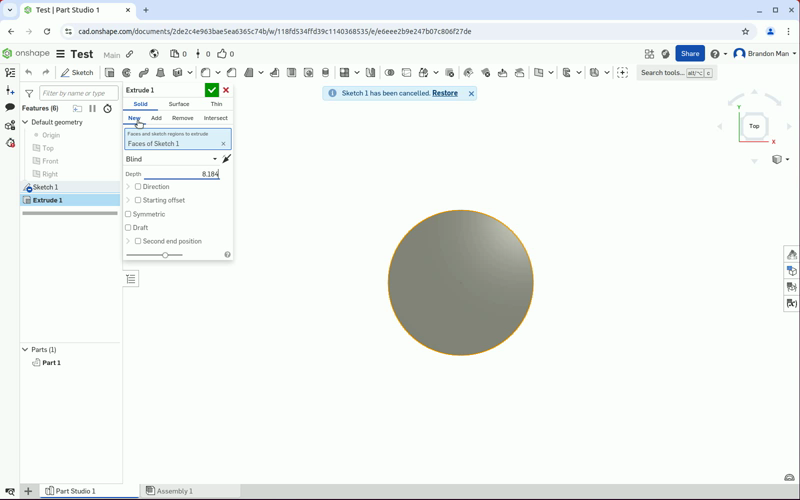
key(enter)
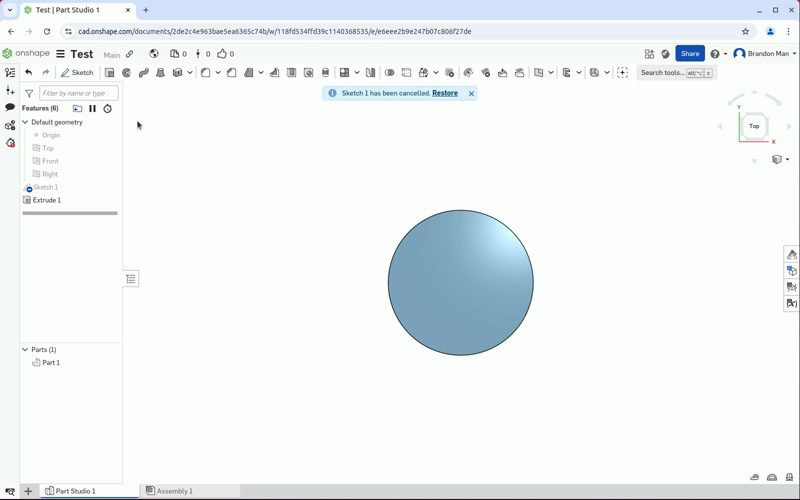
key(shift+h)
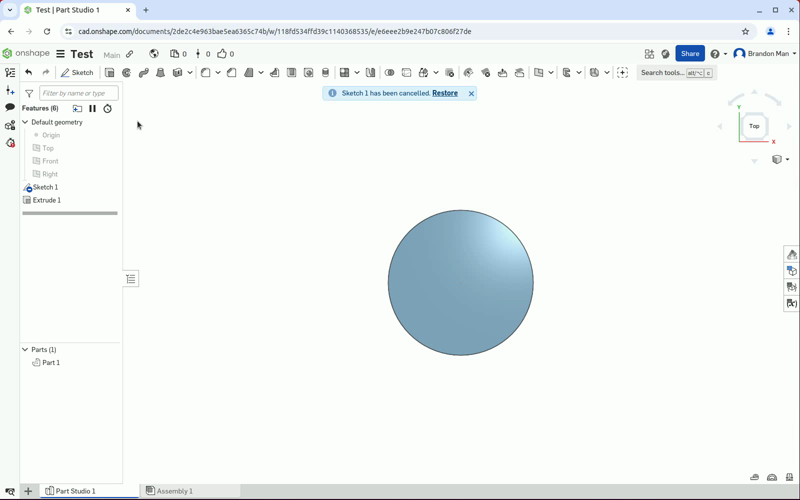
key(shift+h)
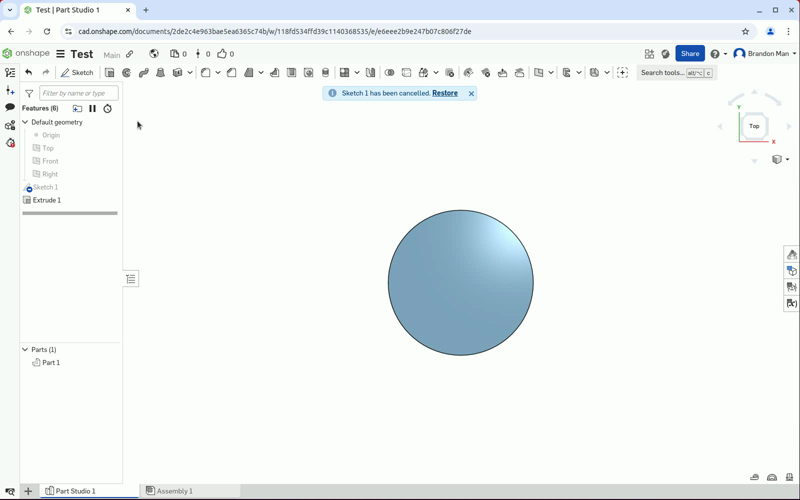
mouse_move(73, 189)
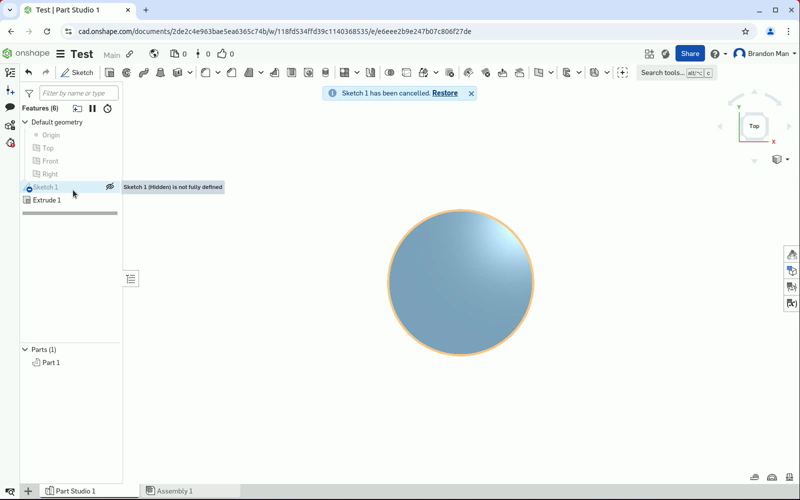
click(73, 189)
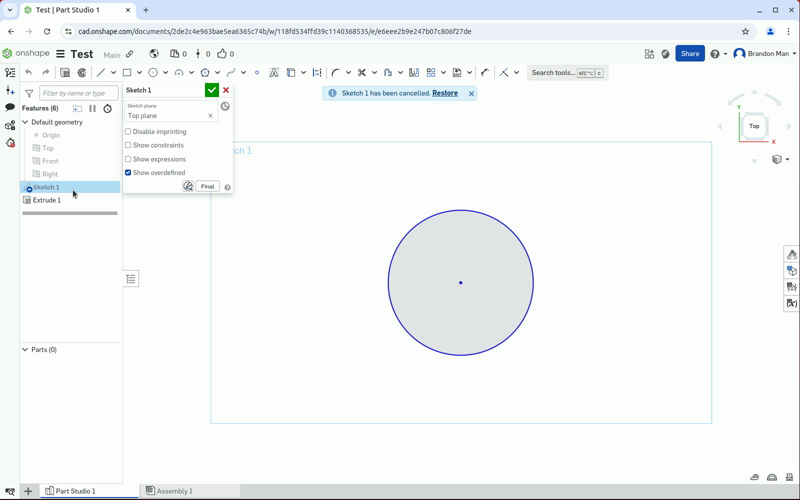
mouse_move(229, 92)
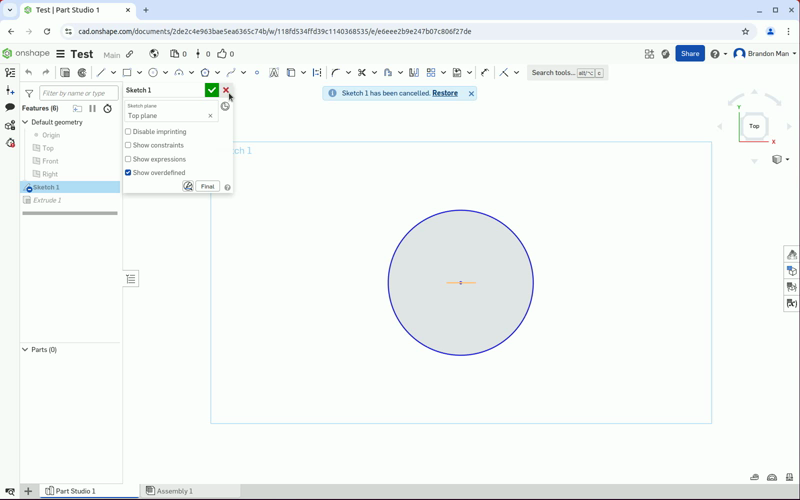
click(229, 92)
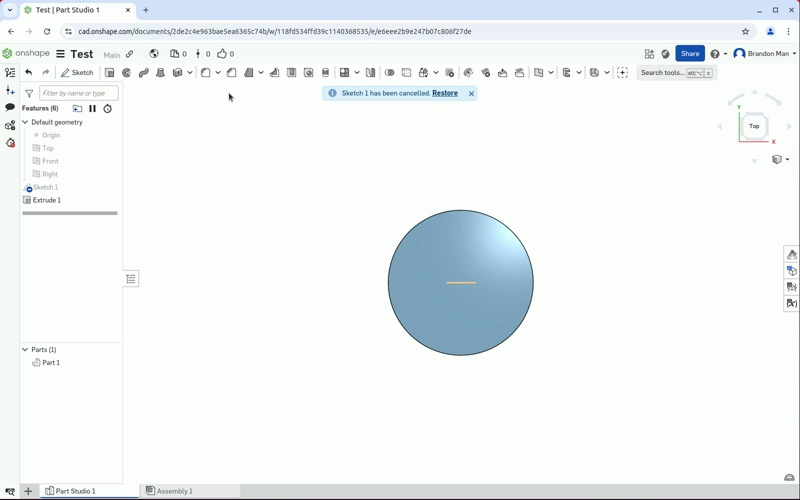
mouse_move(541, 75)
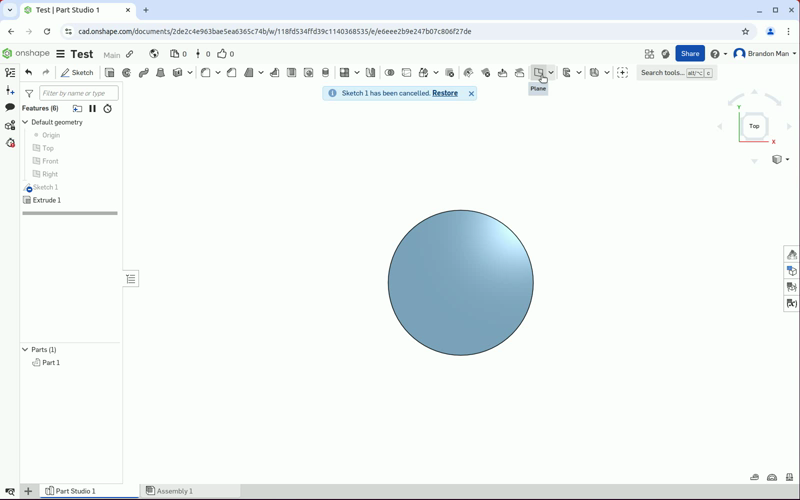
click(541, 75)
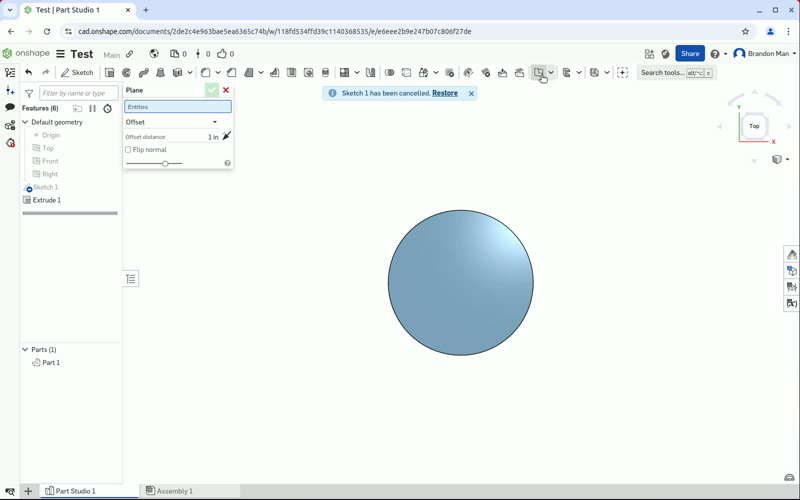
mouse_move(73, 150)
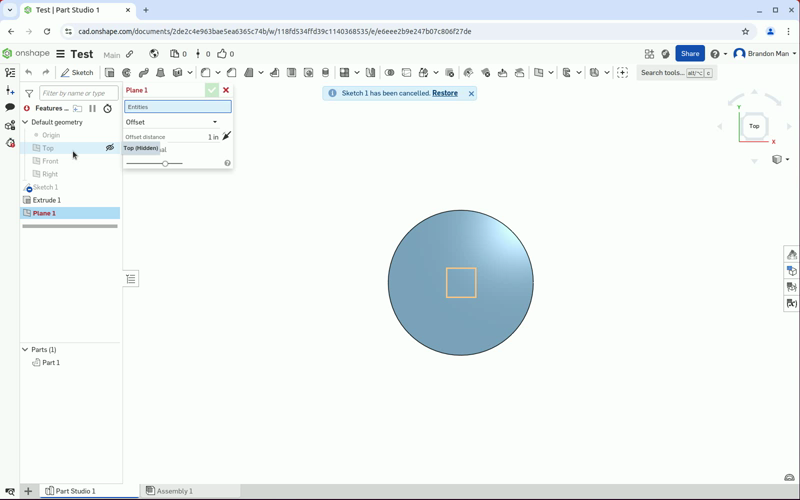
click(73, 150)
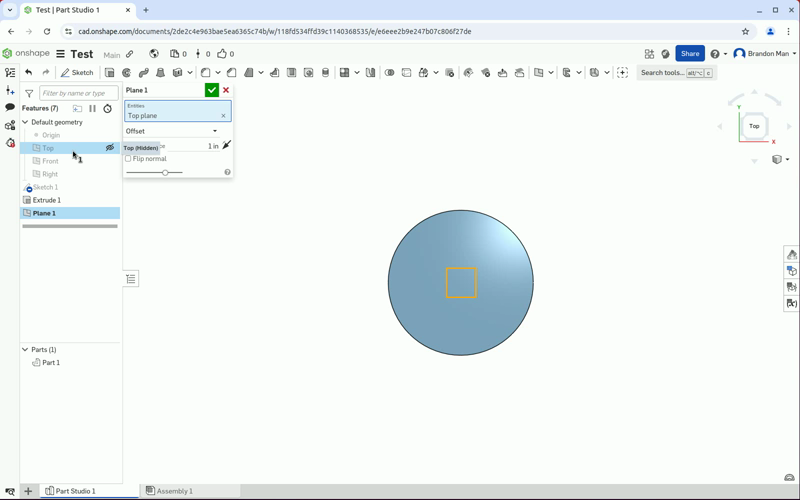
key(tab, 2)
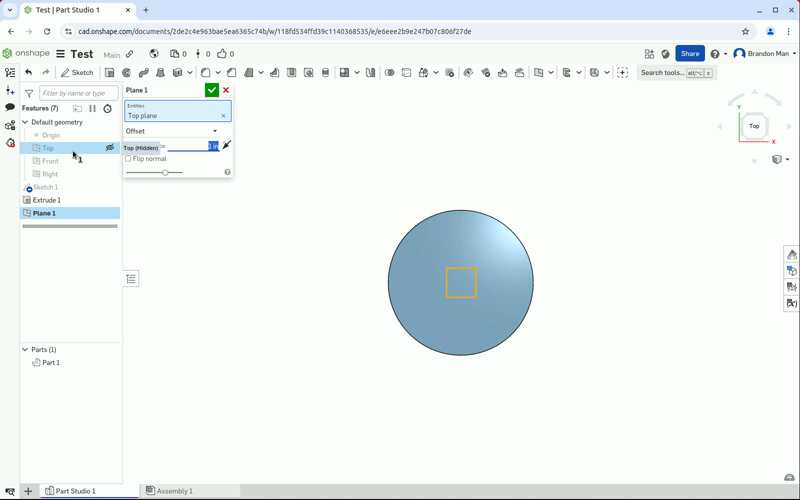
text(8.196)
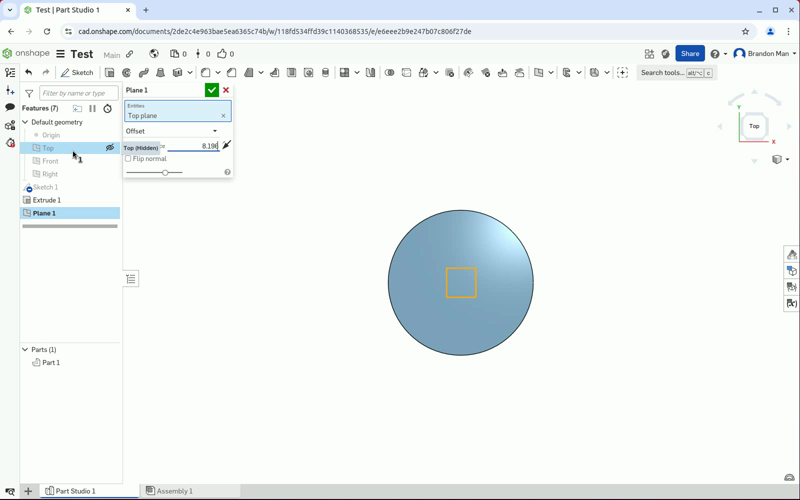
key(enter, 2)
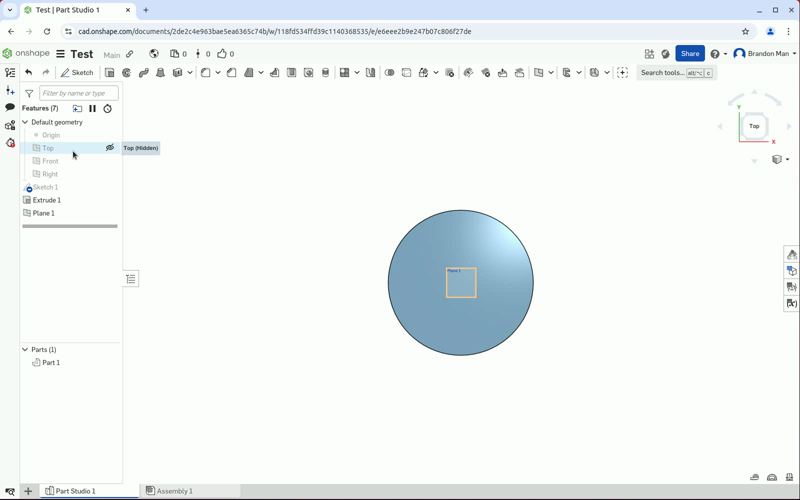
key(shift+s)
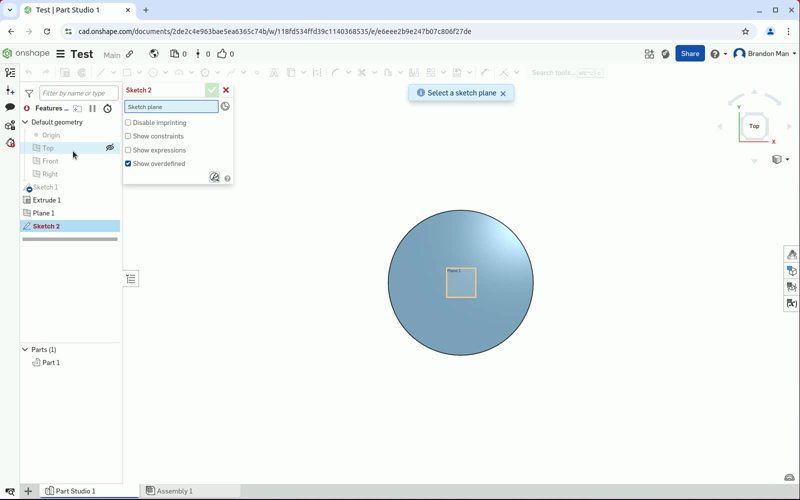
mouse_move(73, 215)
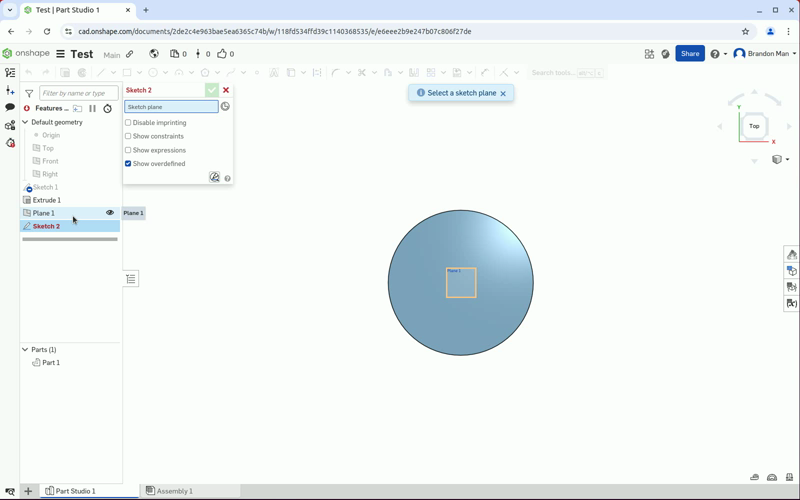
click(73, 215)
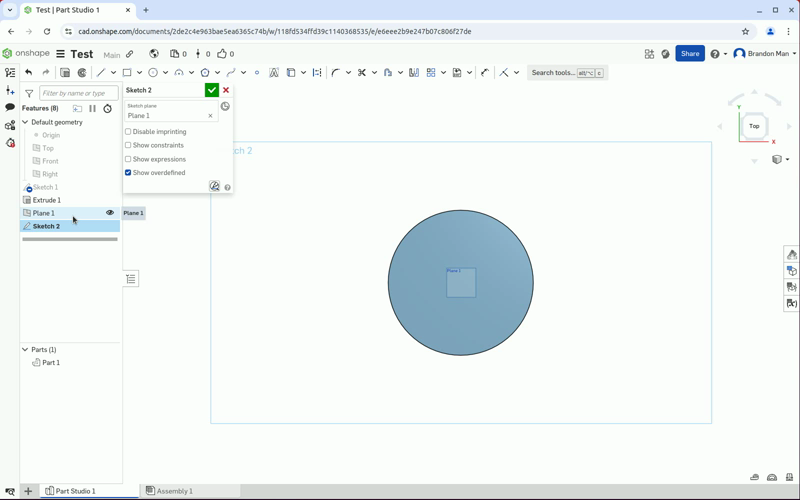
mouse_move(73, 352)
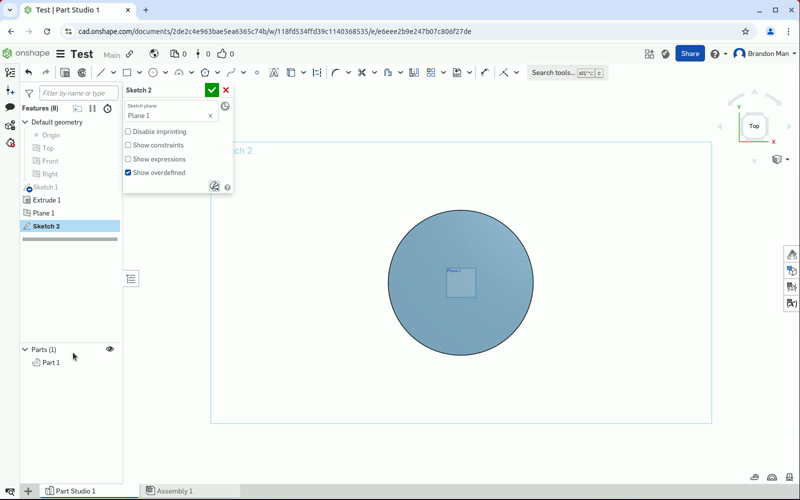
key(y)
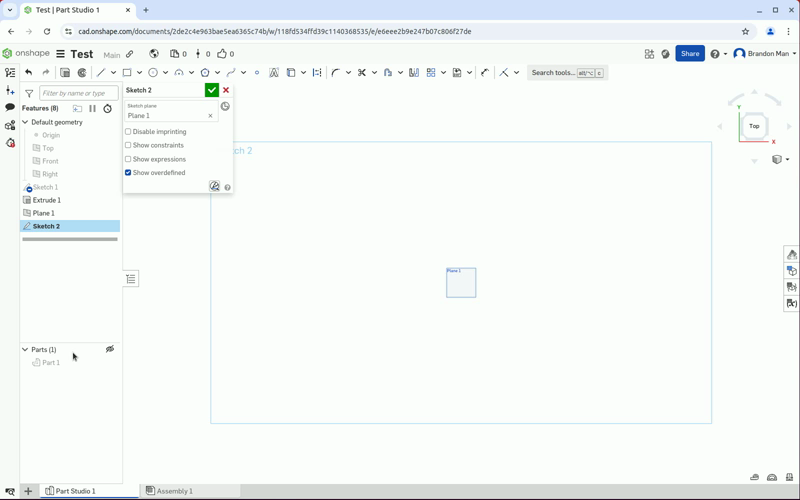
key(c)
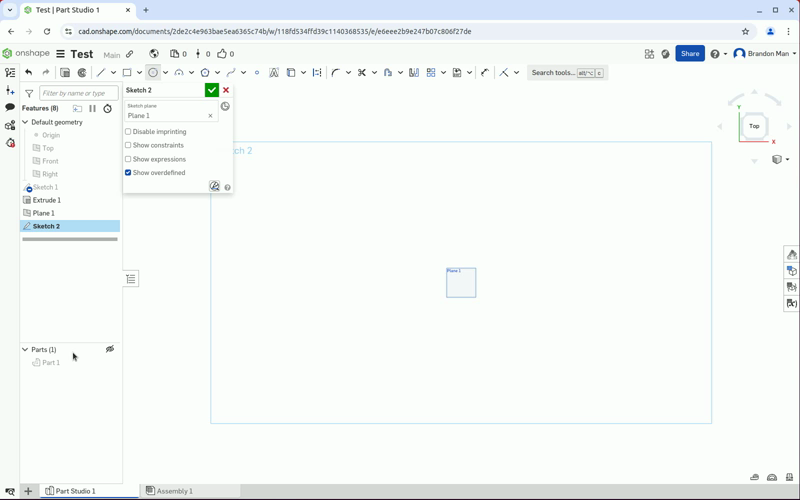
key_down(shift)
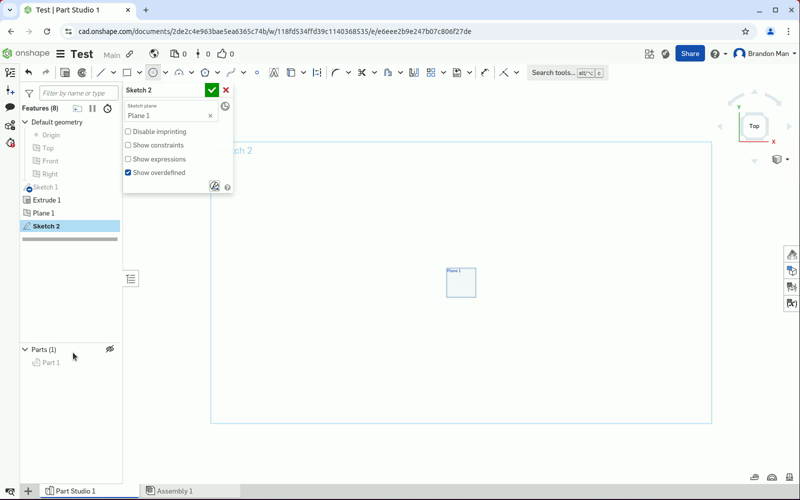
mouse_move(460, 282)
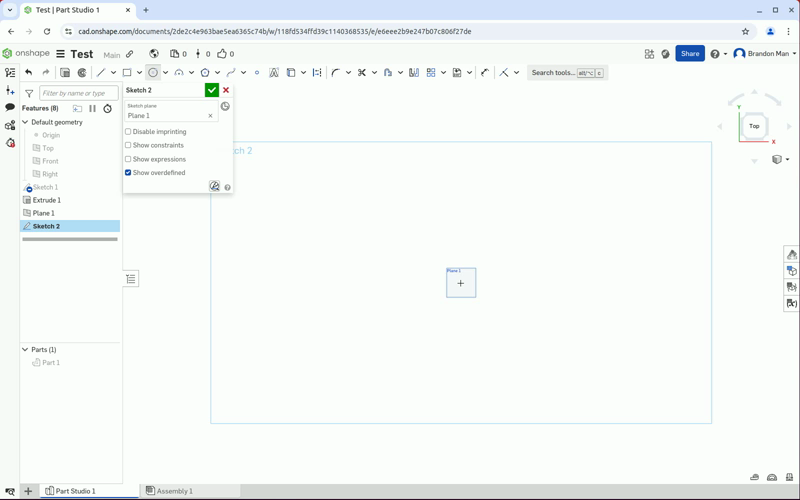
click(460, 282)
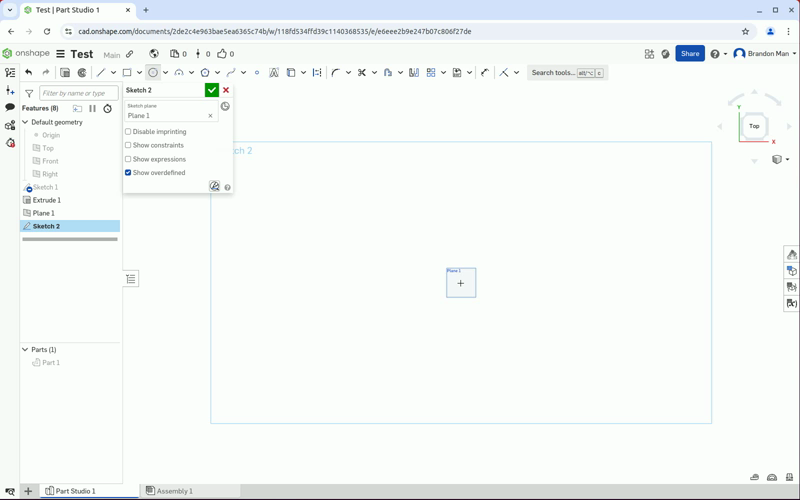
key_up(shift)
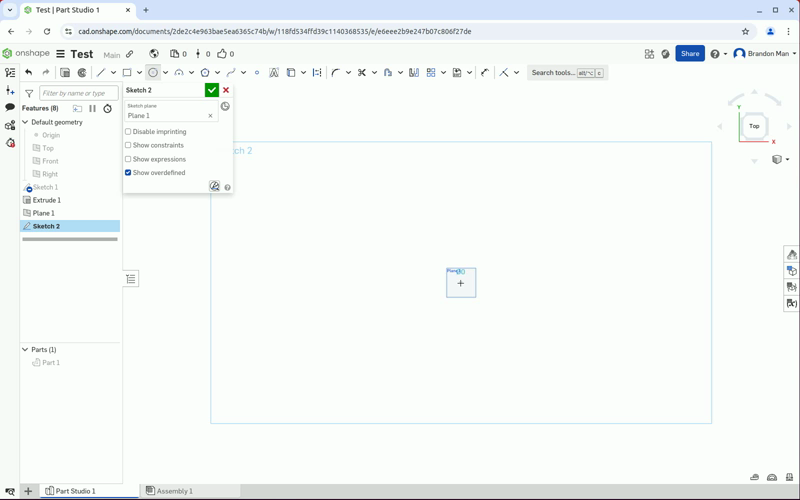
mouse_move(511, 282)
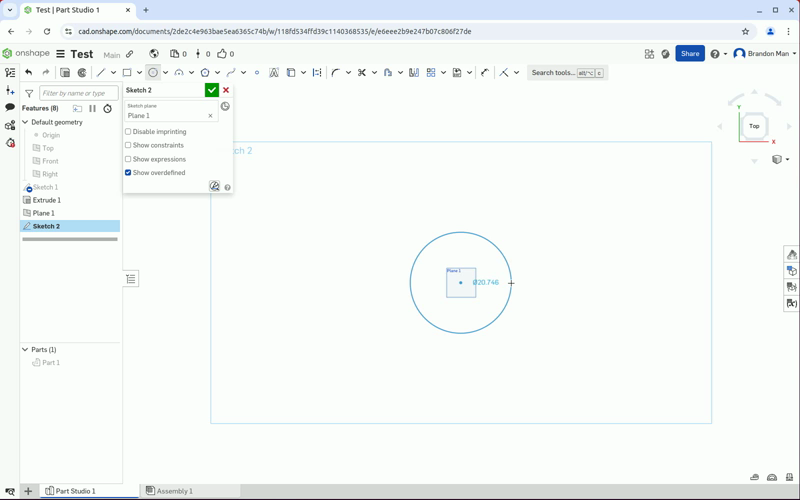
click(511, 282)
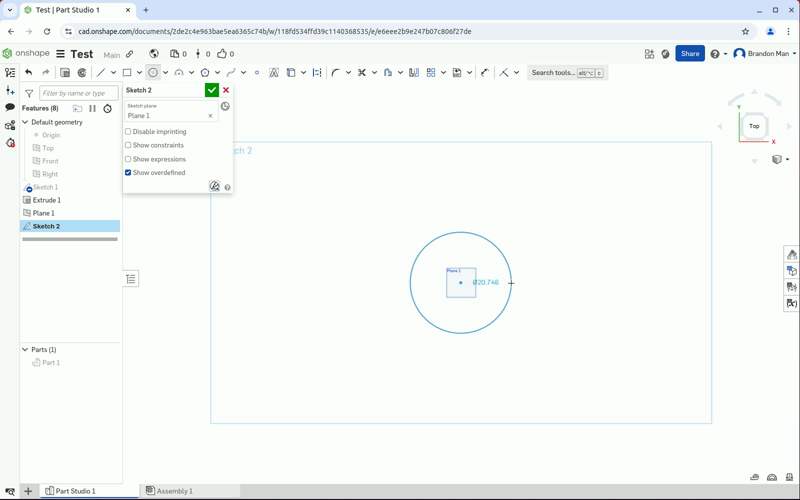
key(esc)
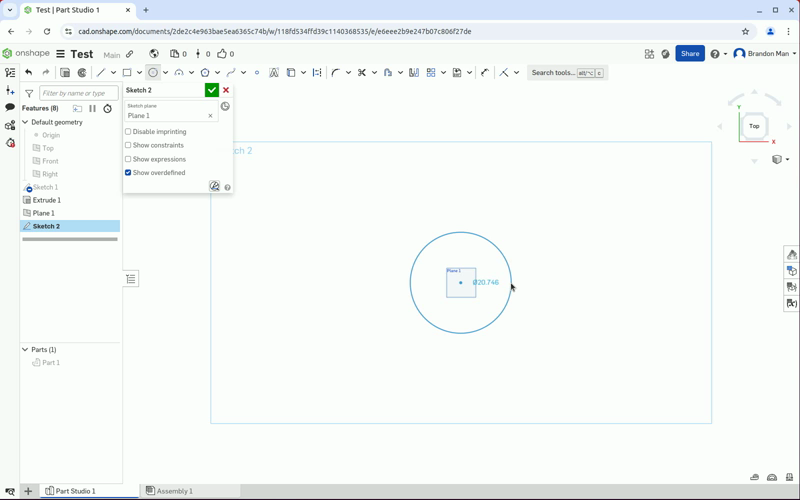
mouse_move(485, 309)
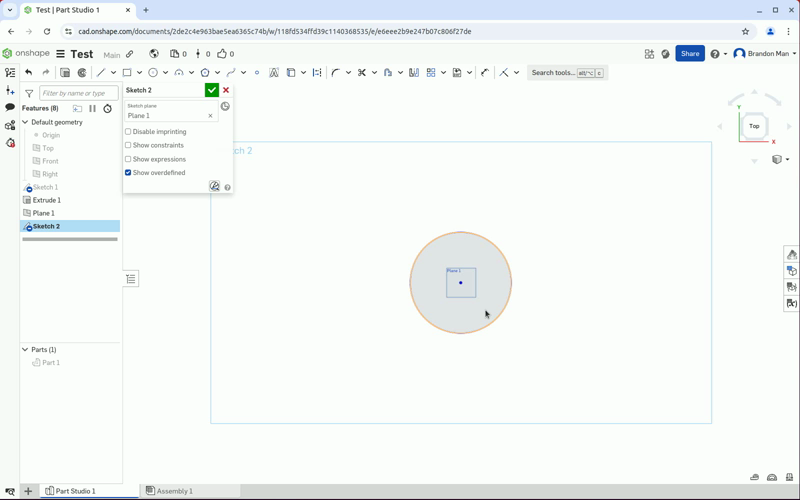
click(485, 309)
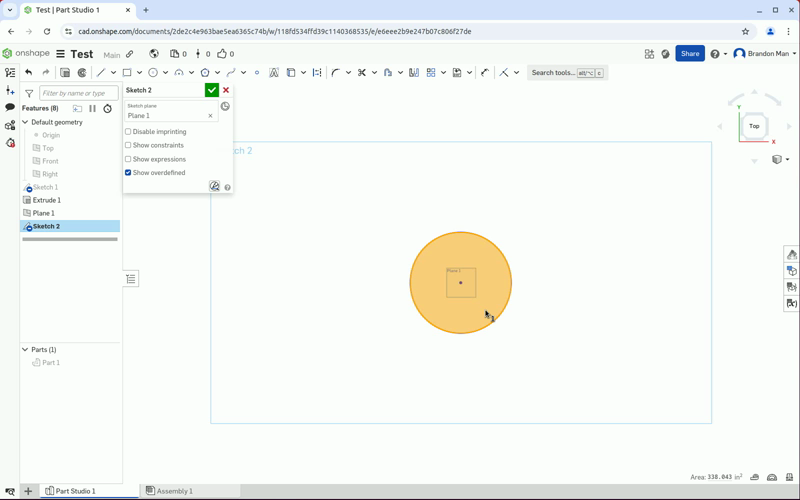
mouse_move(73, 352)
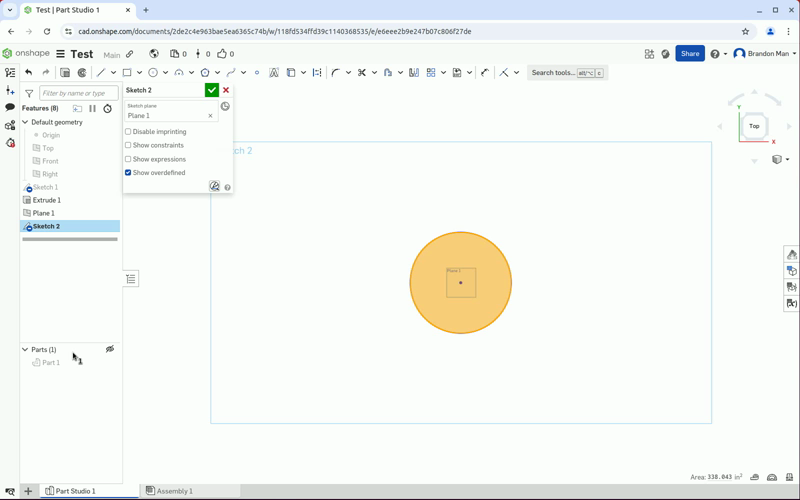
key(shift+y)
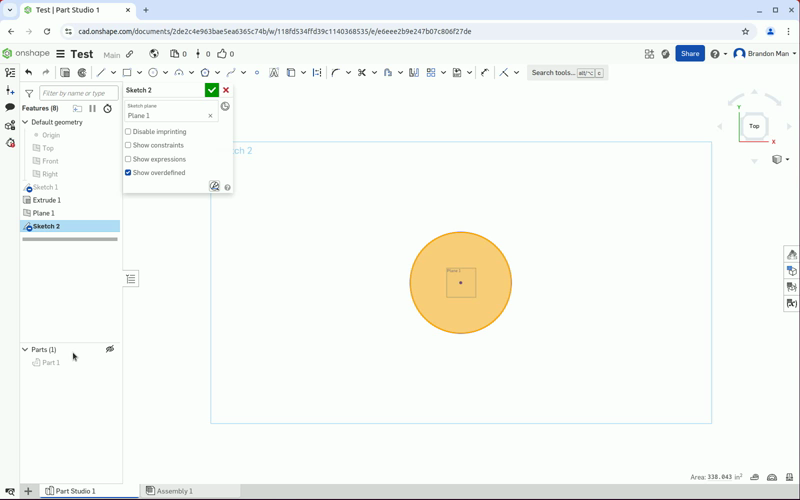
key(shift+e)
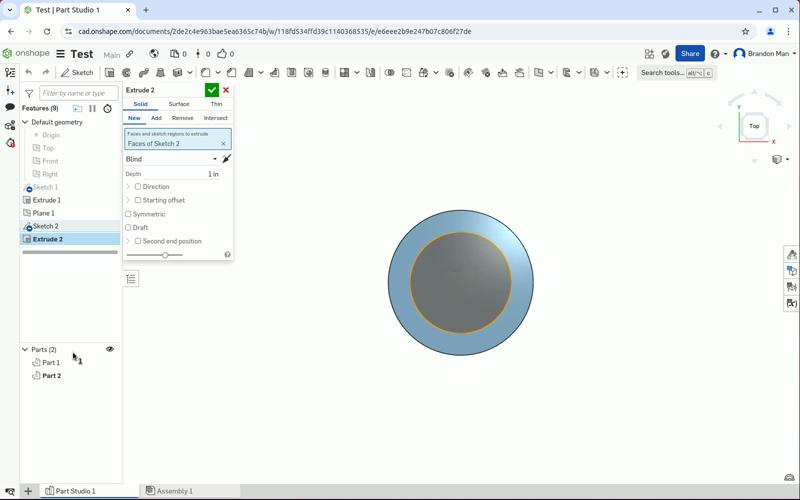
mouse_move(143, 106)
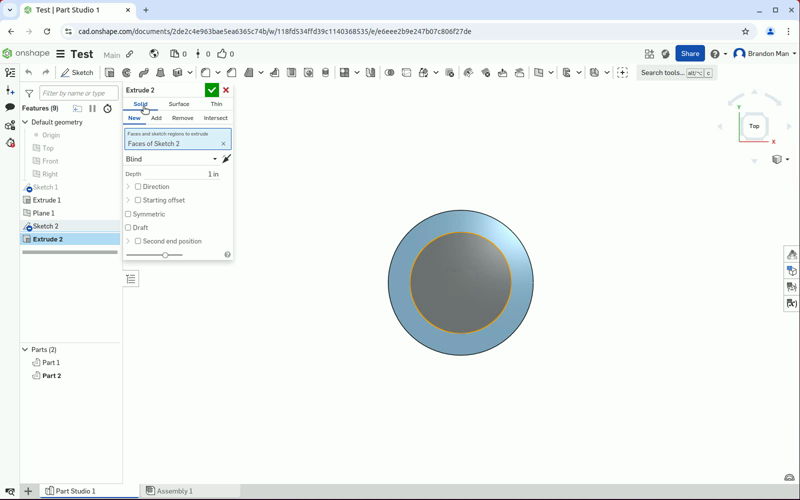
click(143, 106)
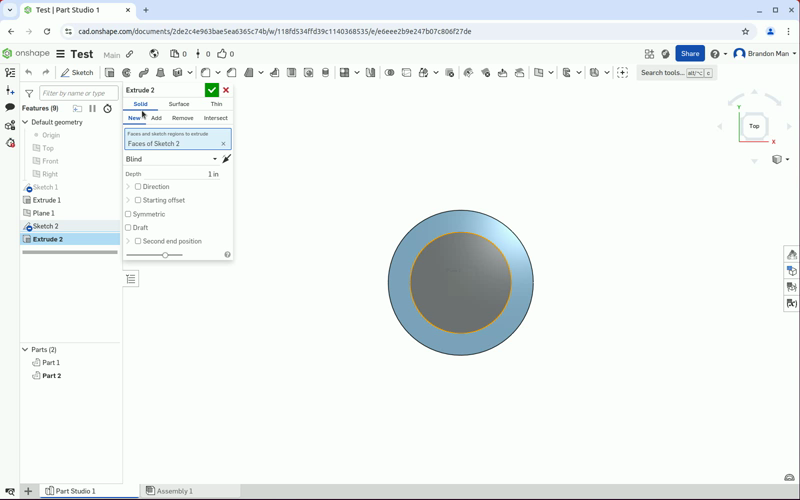
mouse_move(137, 120)
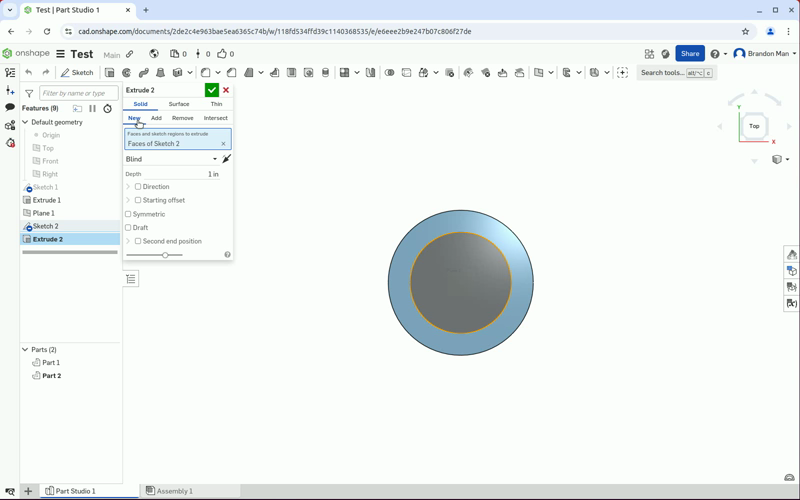
click(137, 120)
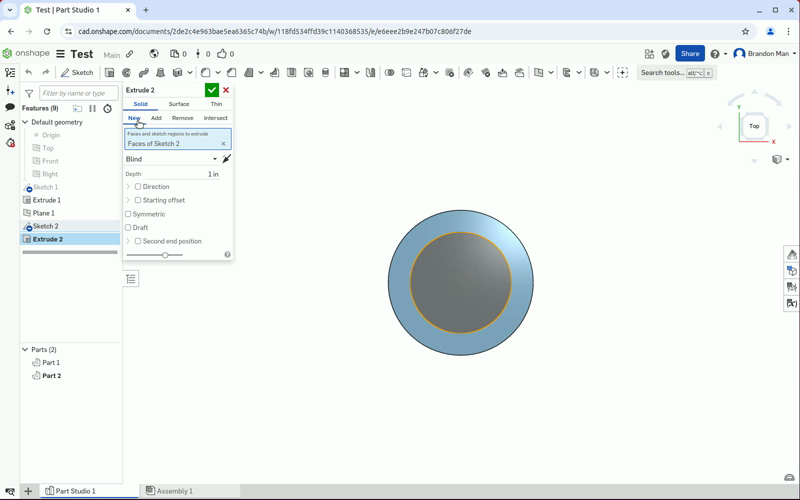
key(tab, 4)
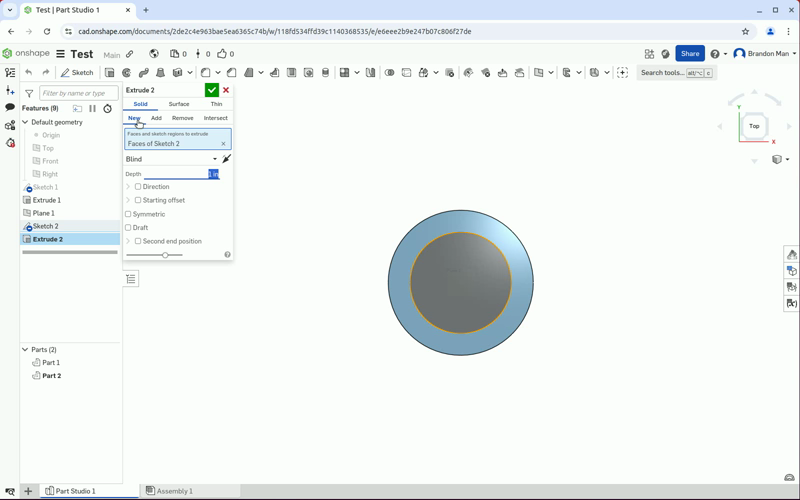
text(11.554)
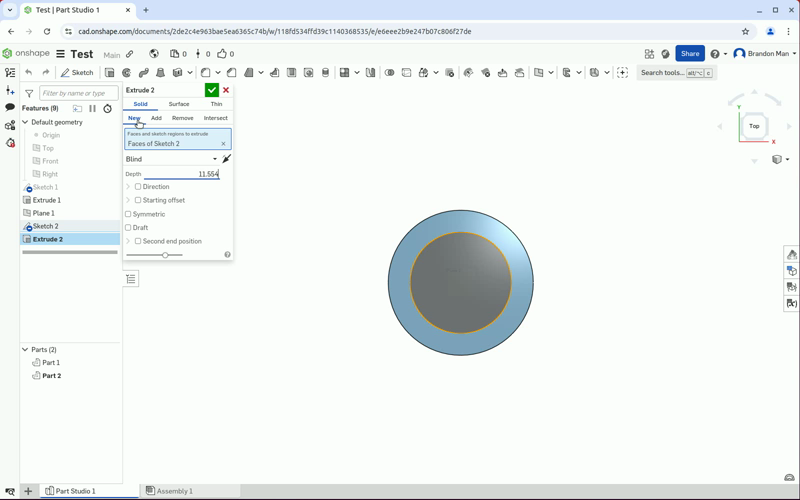
key(enter)
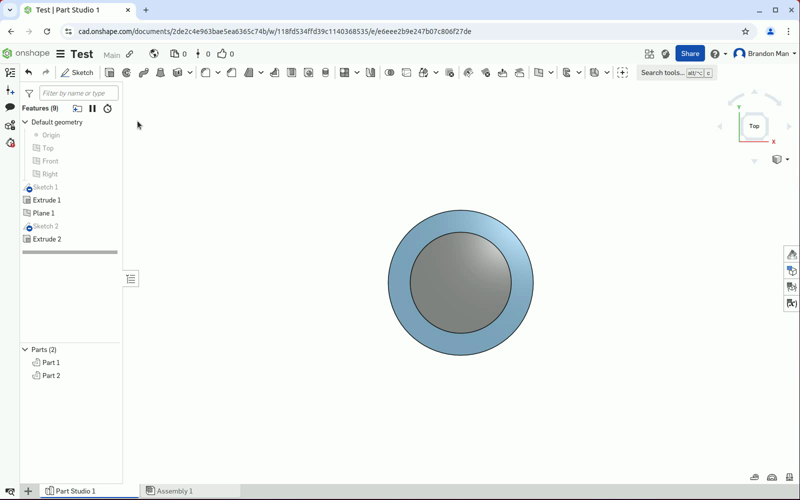
key(shift+h)
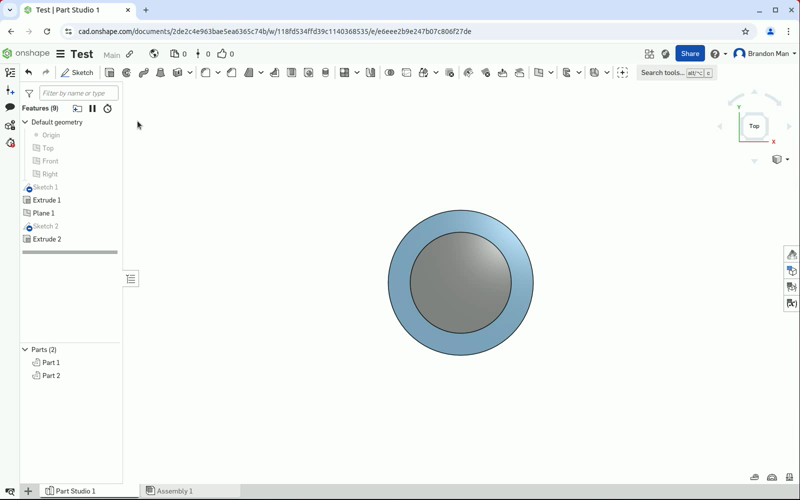
key(shift+h)
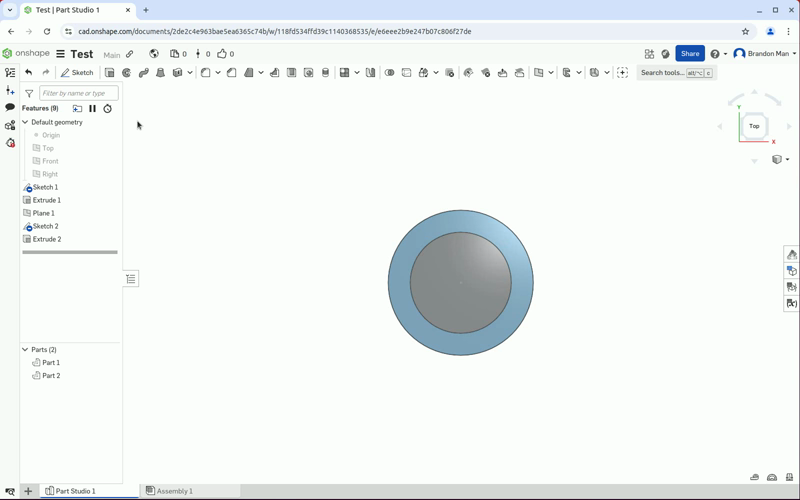
key(shift+7)
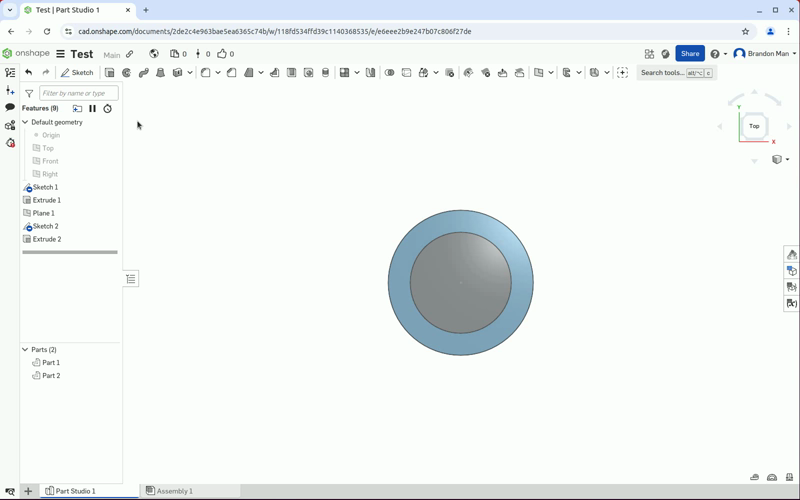
key(up, 3)
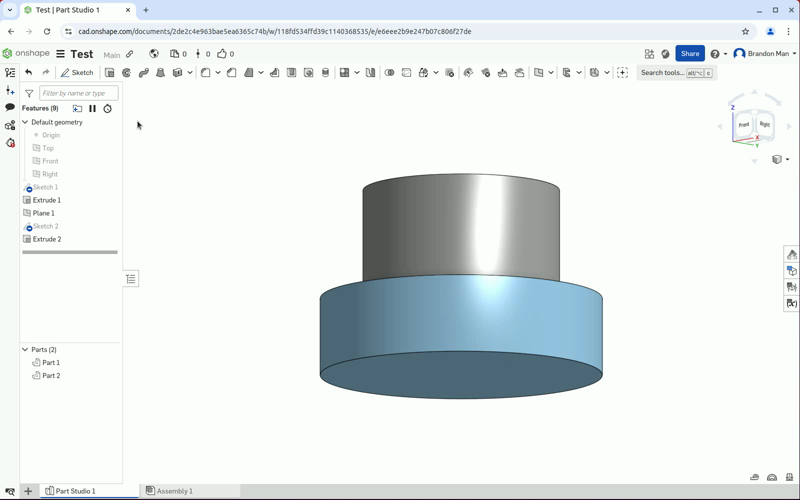
key(left, 3)
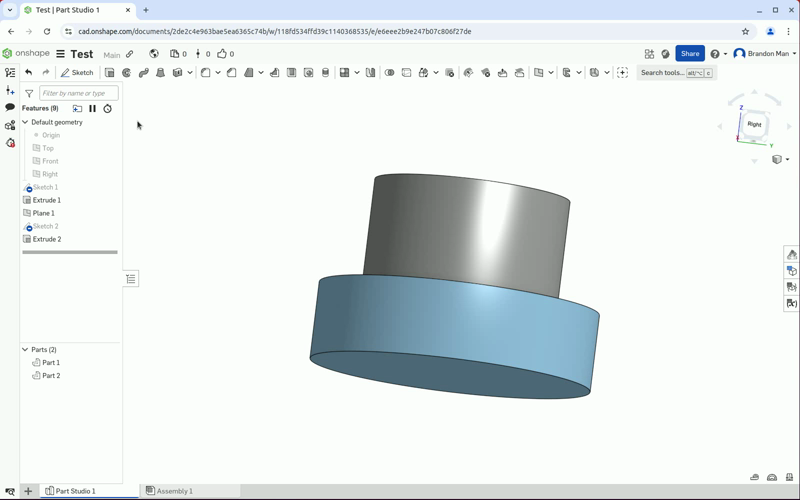
key(right, 3)
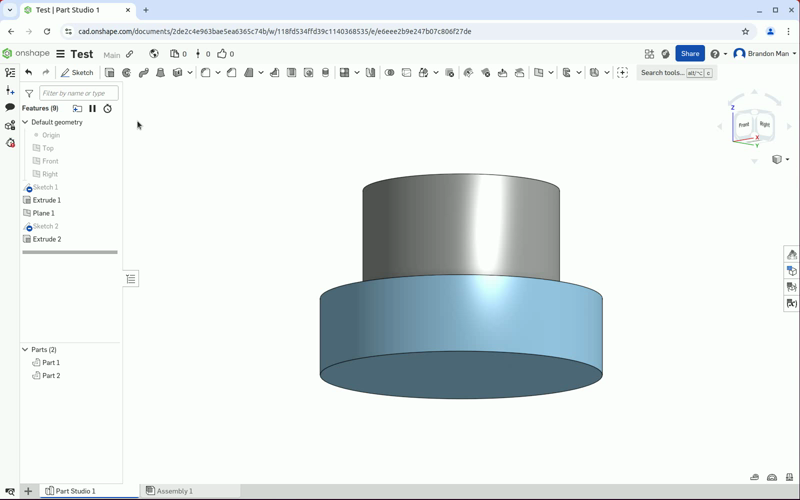
key(down, 3)
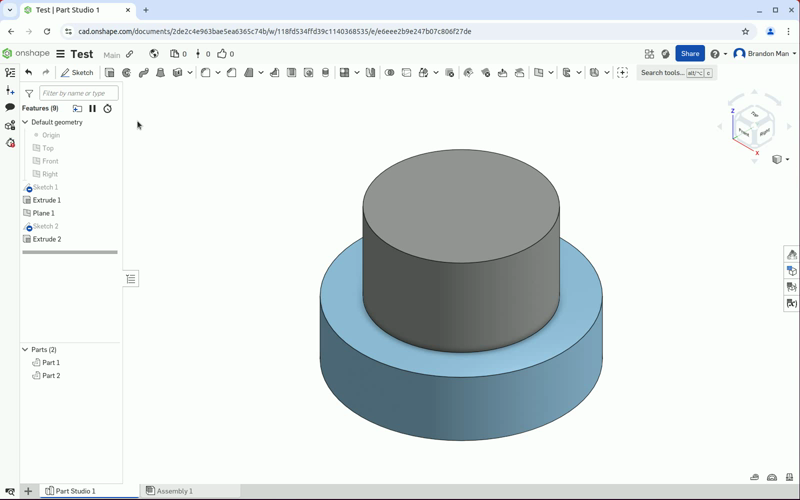
mouse_move(73, 189)
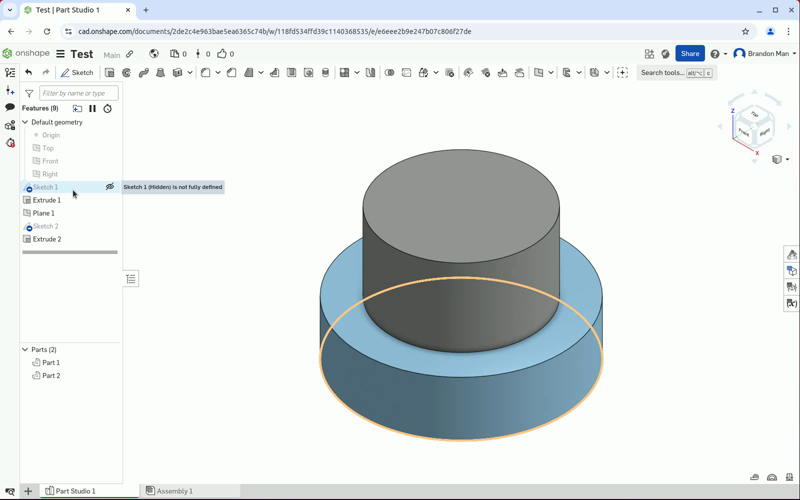
click(73, 189)